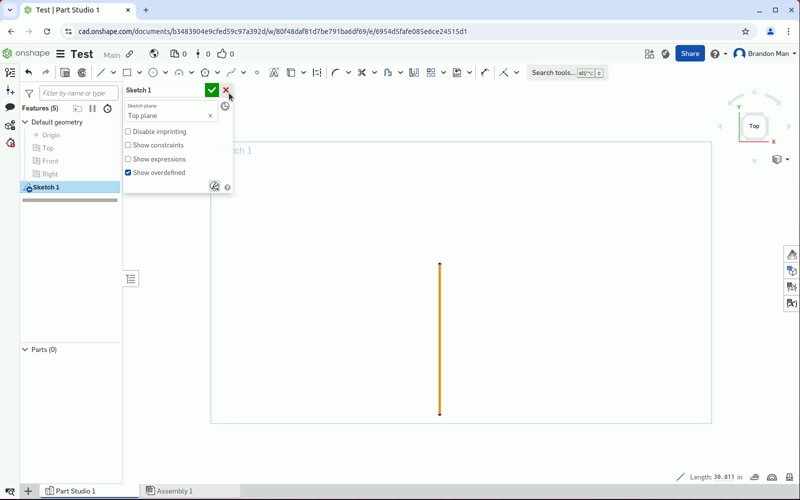
key(shift+h)
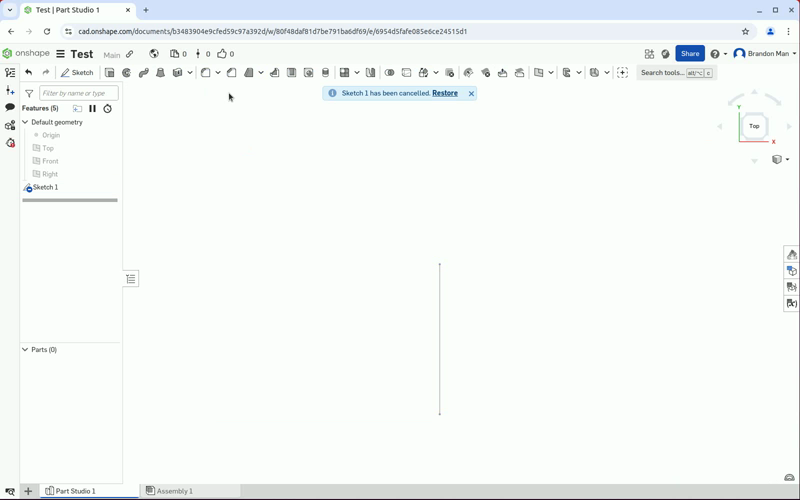
key(shift+s)
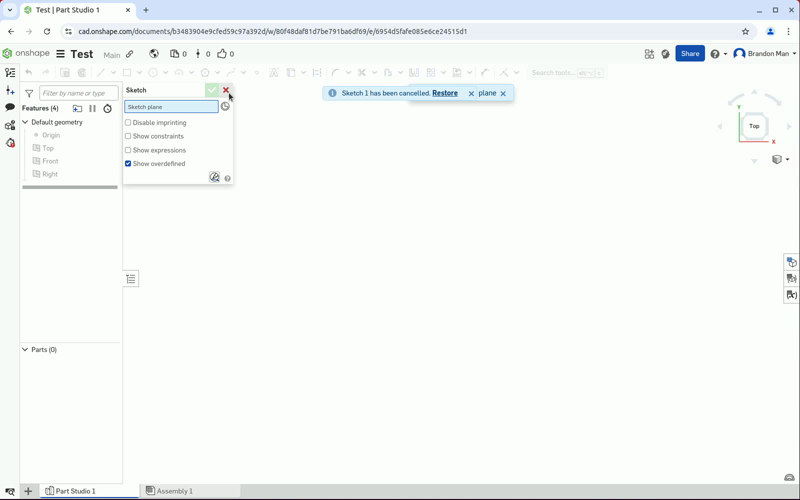
mouse_move(73, 150)
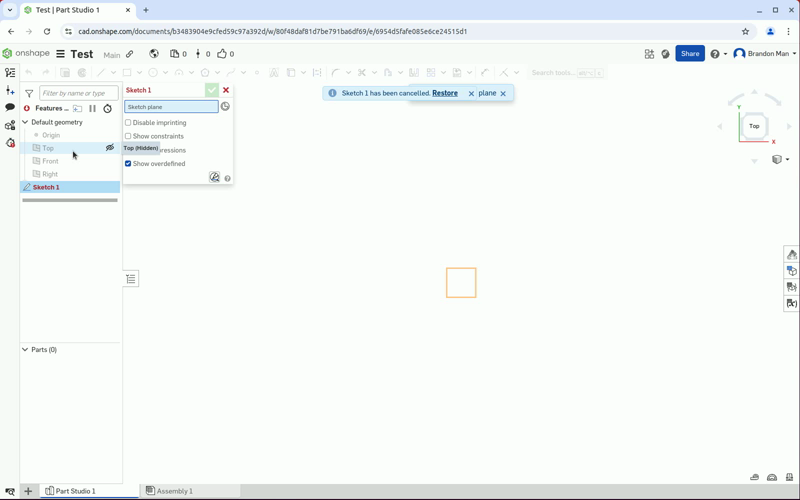
click(73, 150)
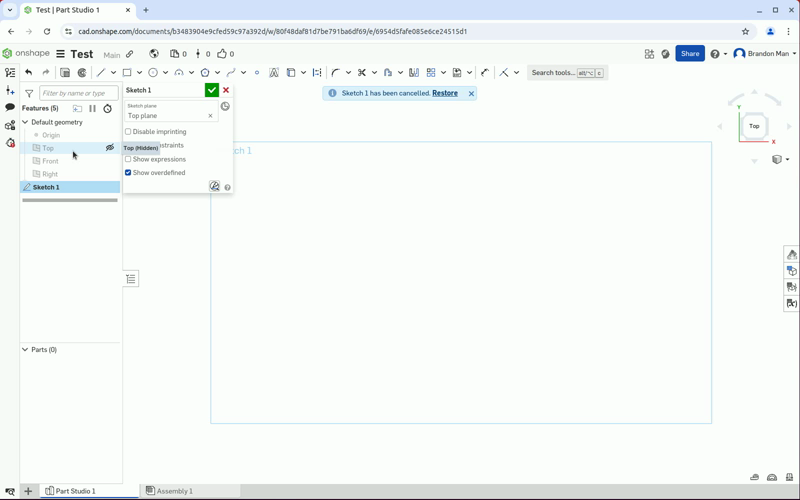
mouse_move(73, 352)
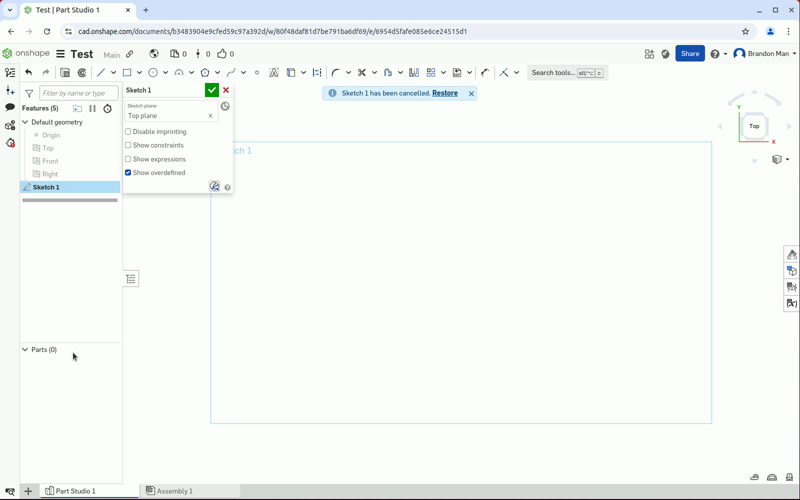
key(y)
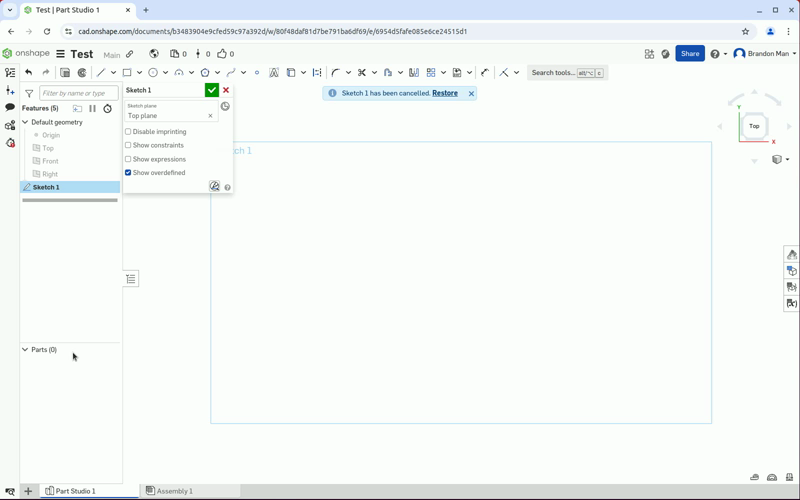
key(c)
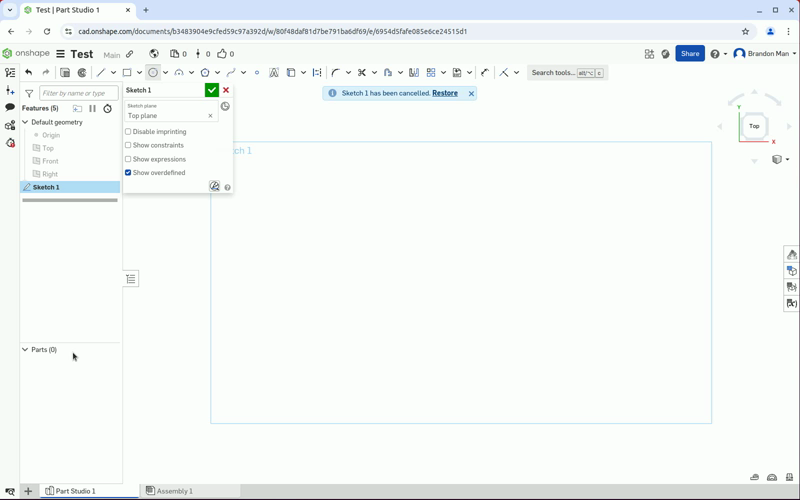
key_down(shift)
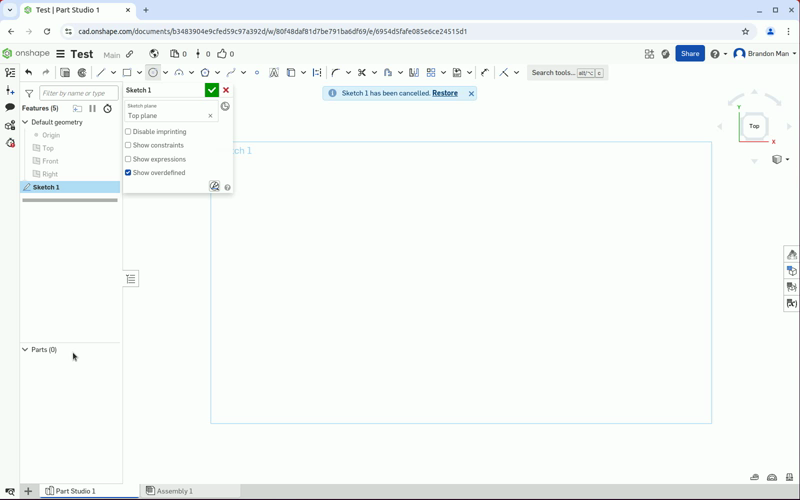
mouse_move(460, 282)
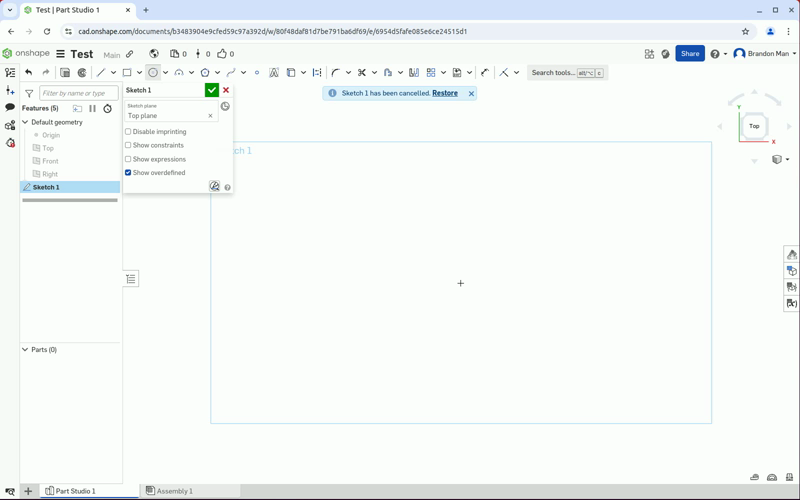
click(460, 282)
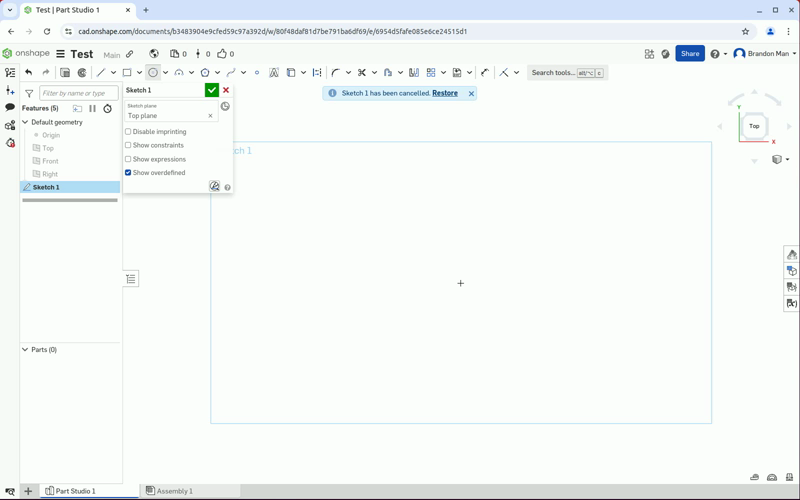
key_up(shift)
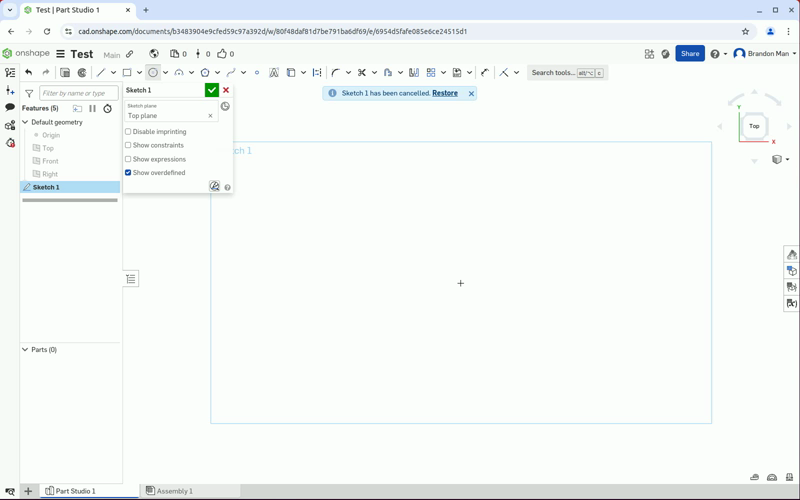
mouse_move(533, 282)
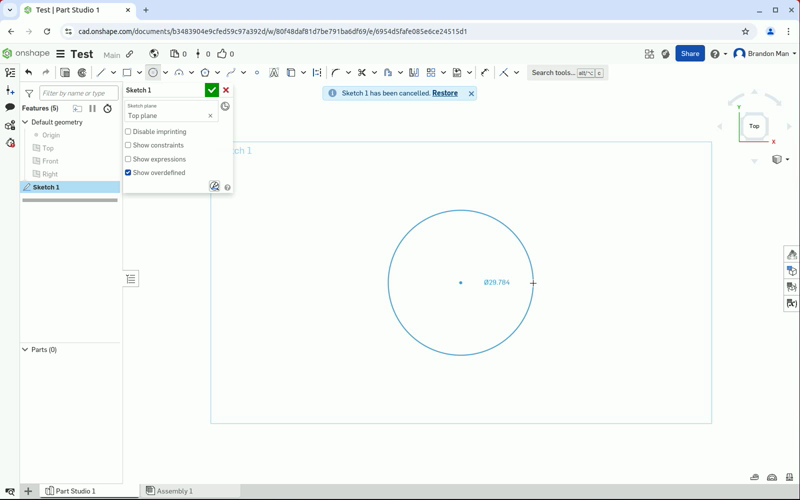
click(533, 282)
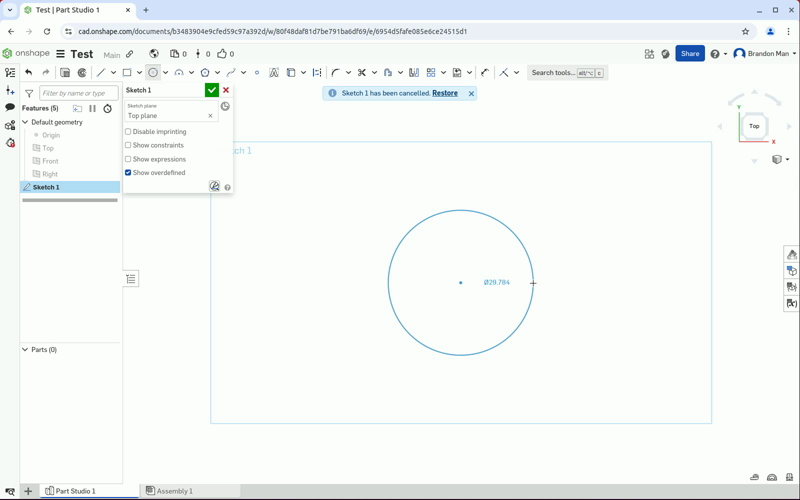
key(esc)
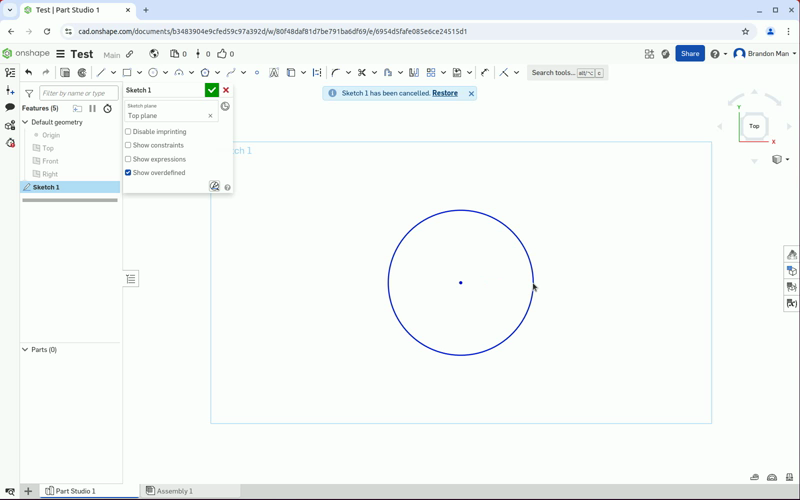
mouse_move(487, 256)
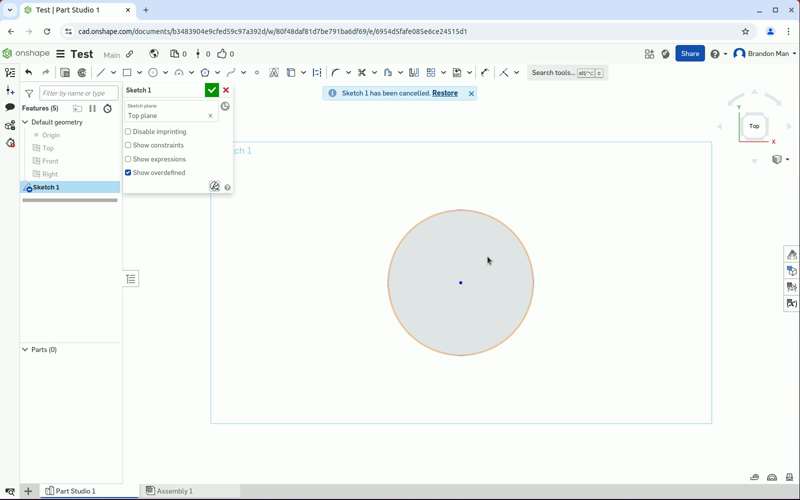
click(487, 256)
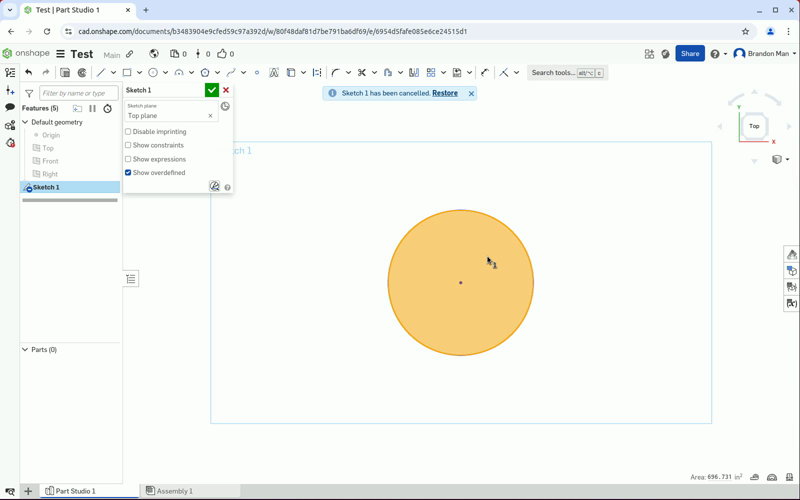
mouse_move(73, 352)
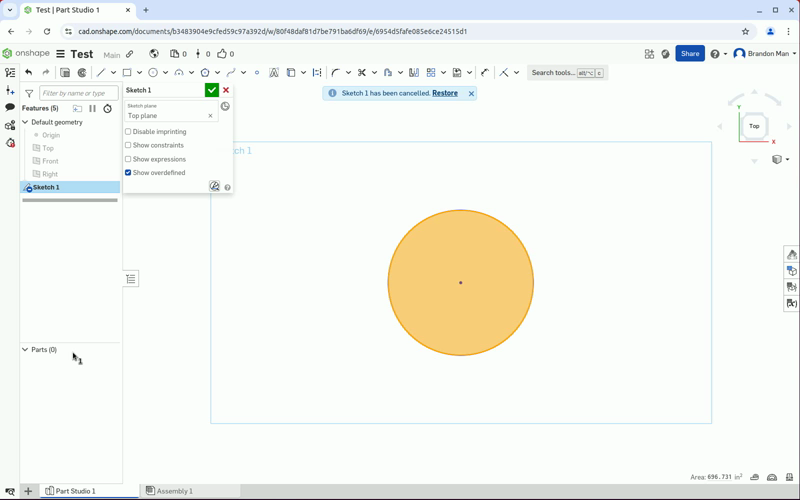
key(shift+y)
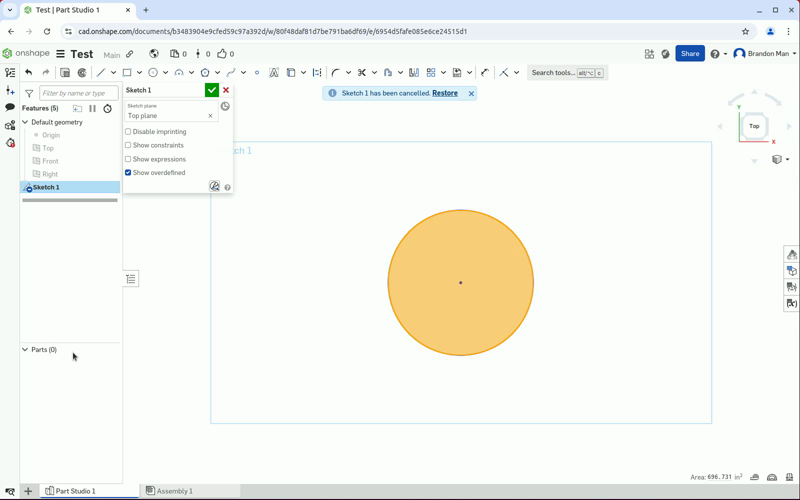
key(shift+e)
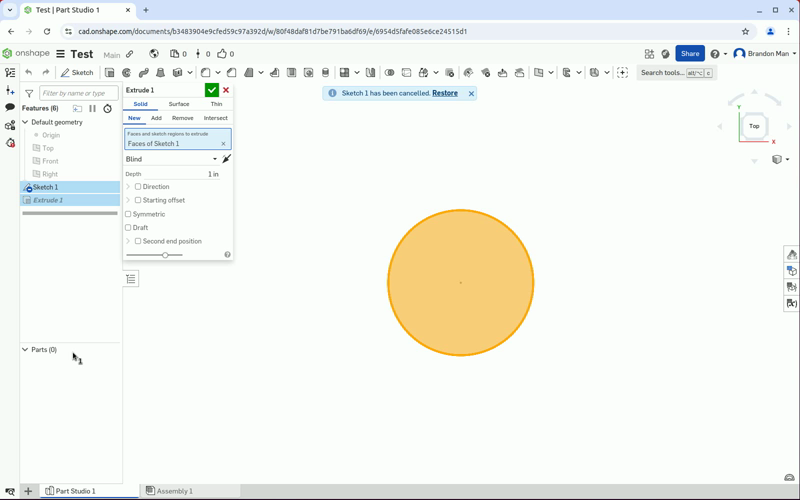
mouse_move(143, 106)
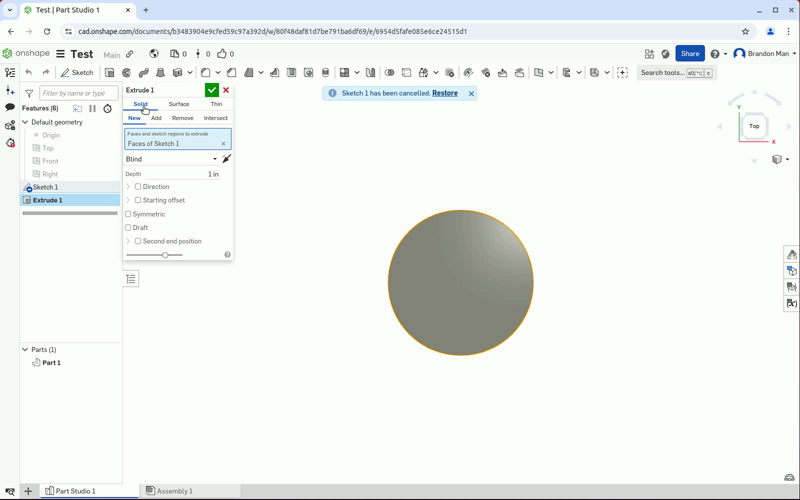
click(143, 106)
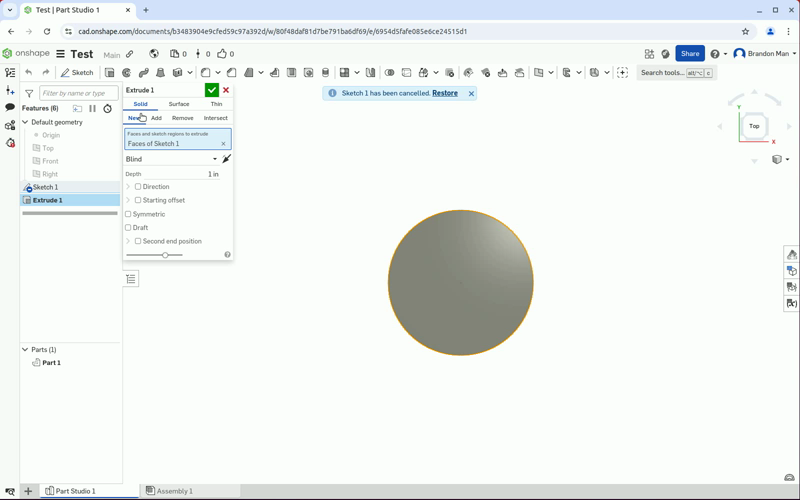
mouse_move(137, 120)
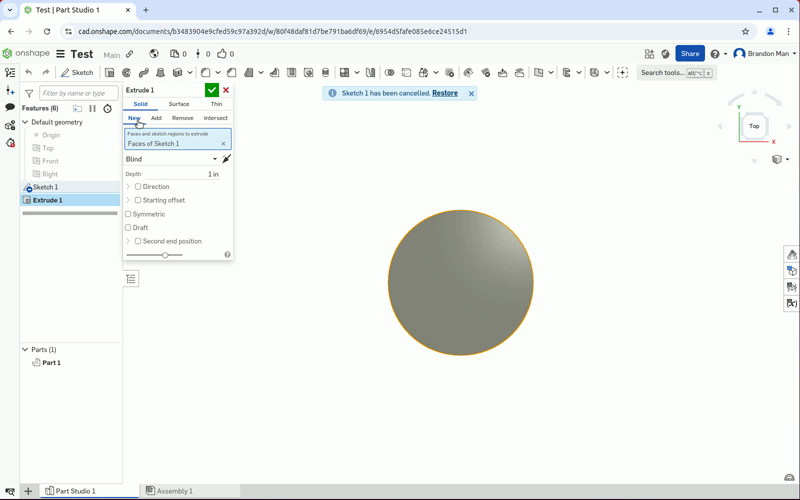
click(137, 120)
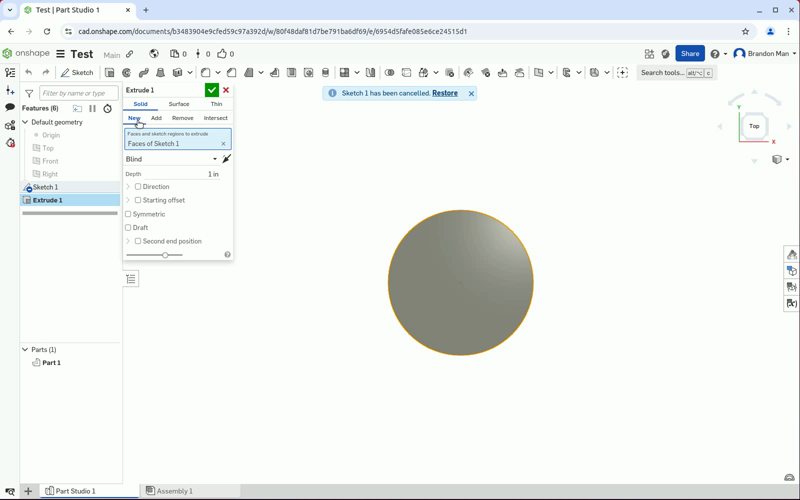
key(tab, 4)
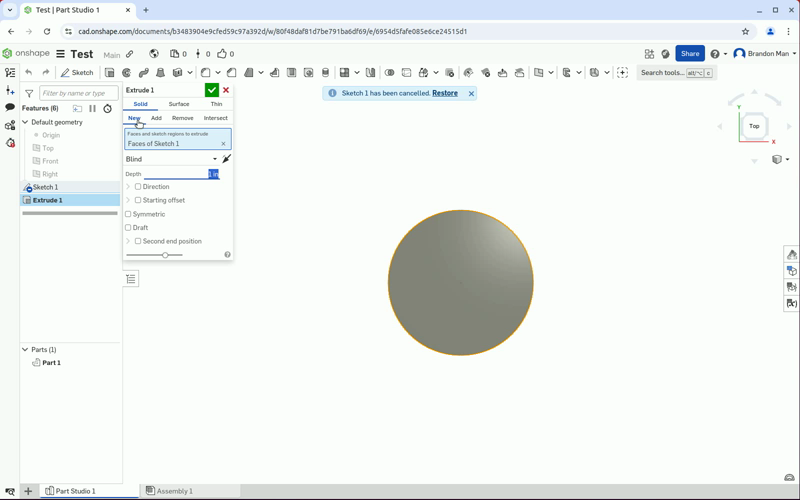
text(8.184)
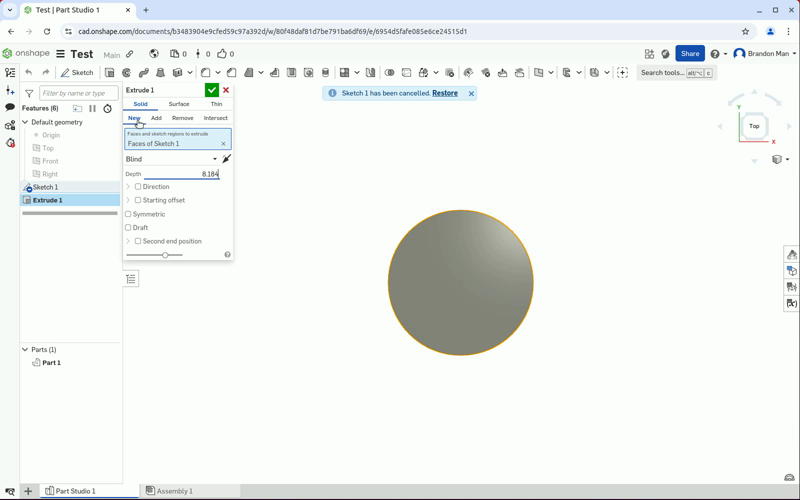
key(enter)
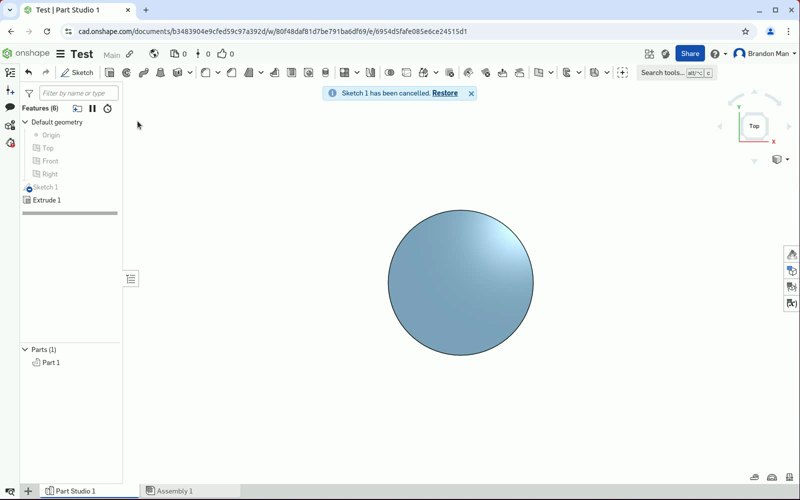
key(shift+h)
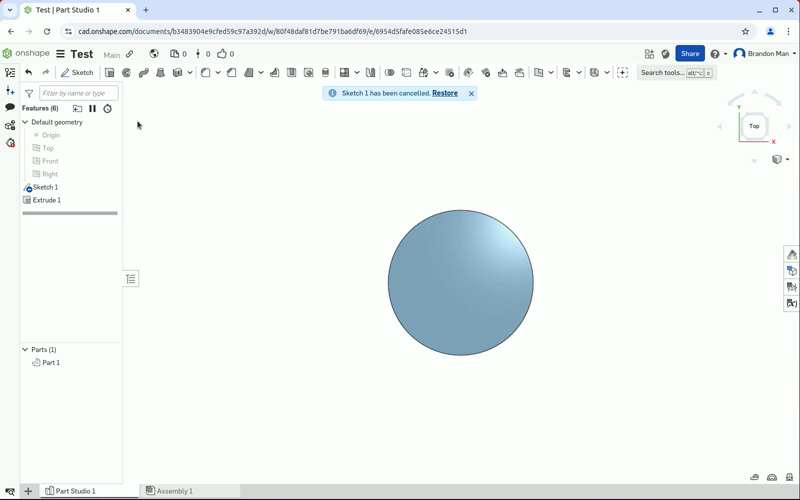
key(shift+h)
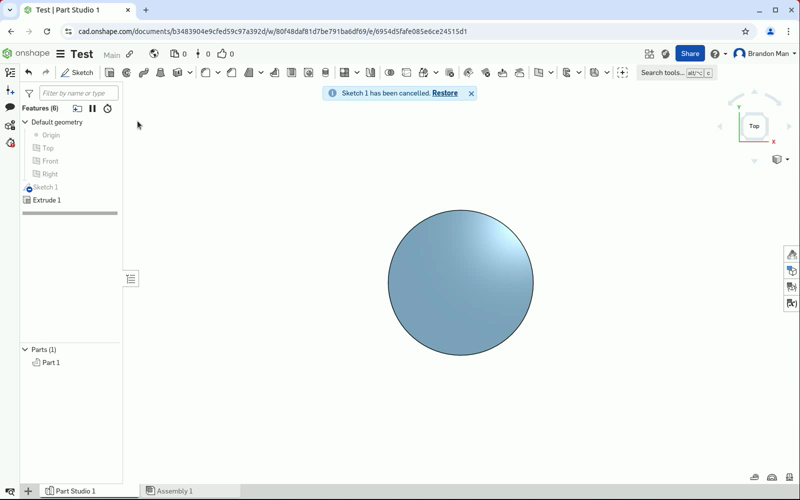
mouse_move(73, 189)
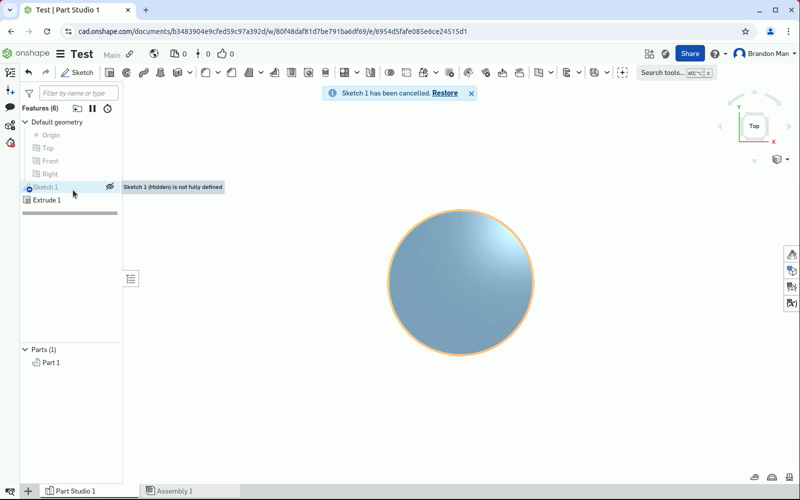
click(73, 189)
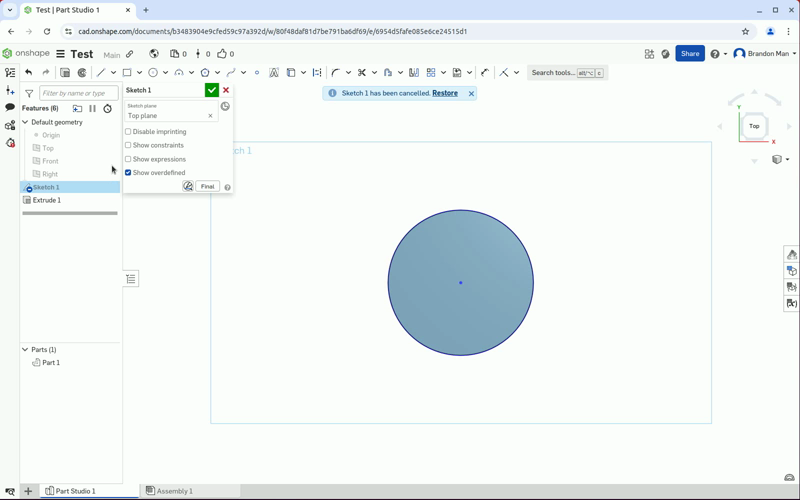
mouse_move(229, 92)
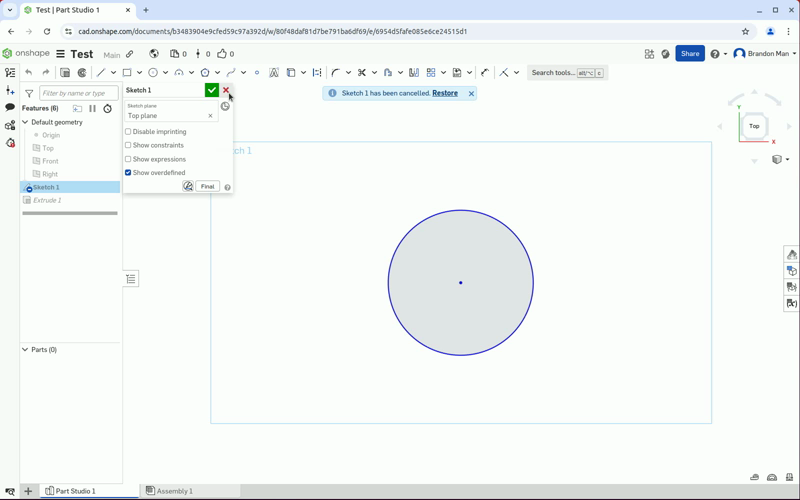
click(229, 92)
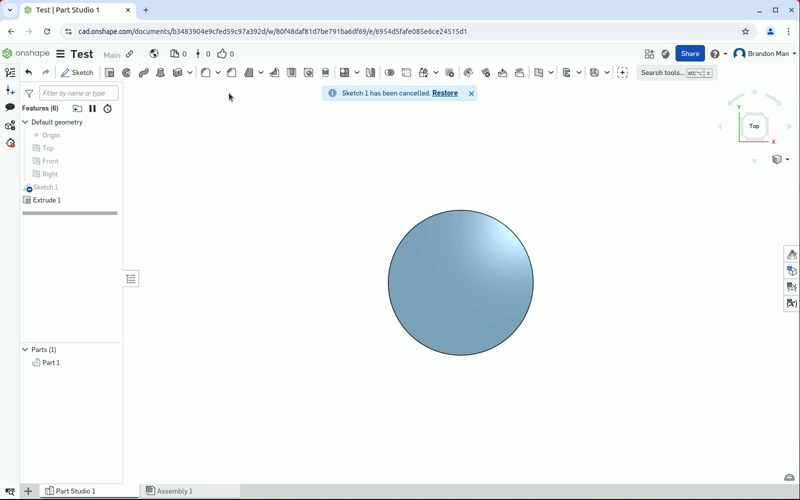
mouse_move(541, 75)
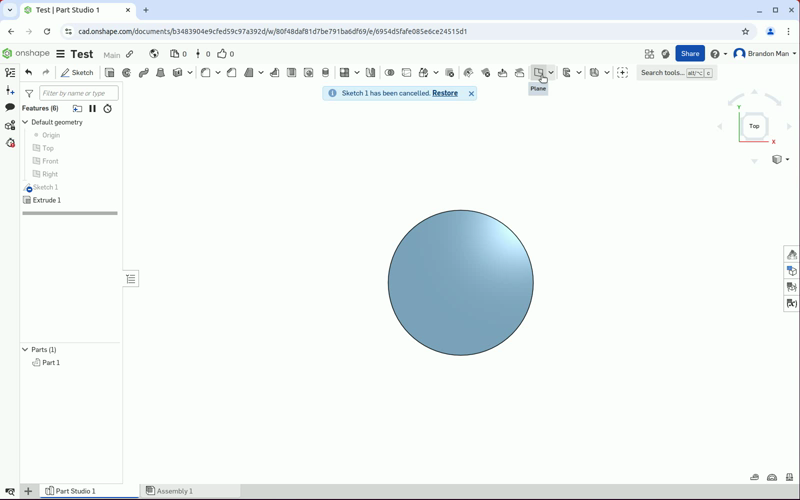
click(541, 75)
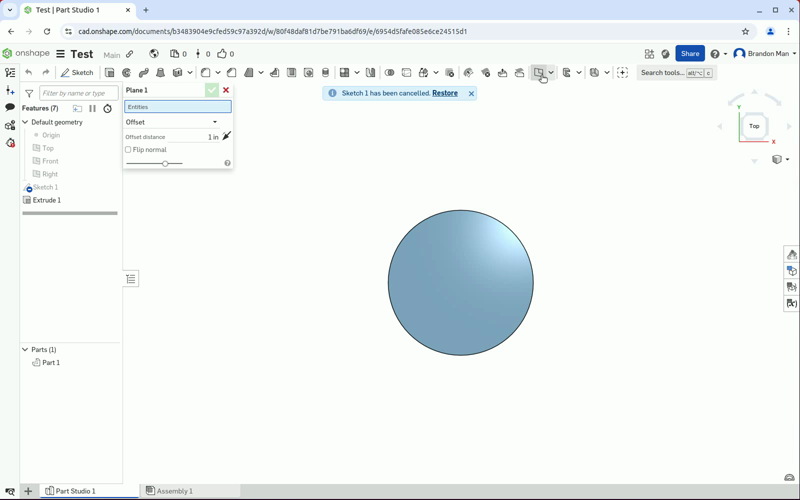
mouse_move(73, 150)
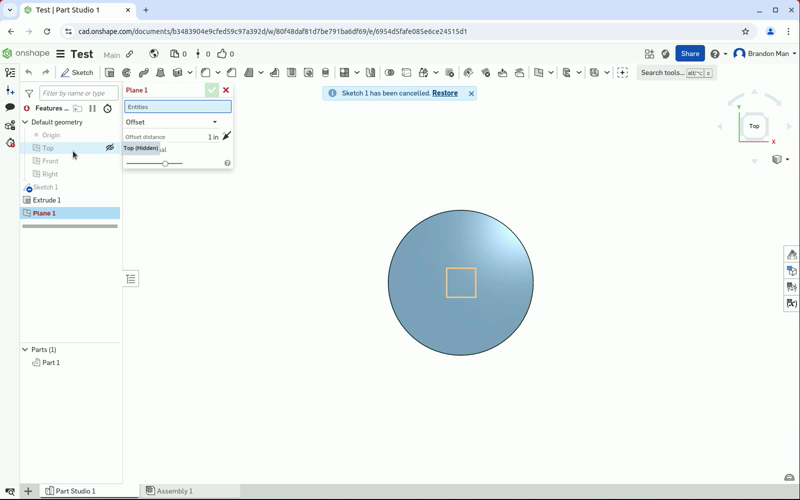
click(73, 150)
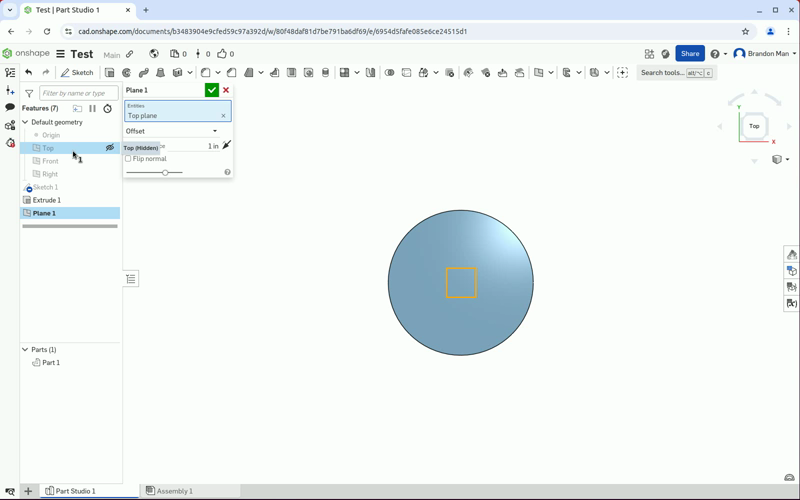
key(tab, 2)
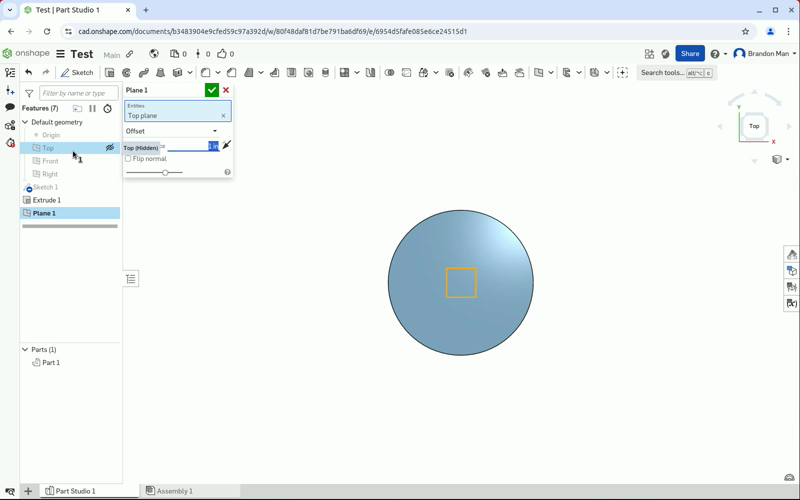
text(8.196)
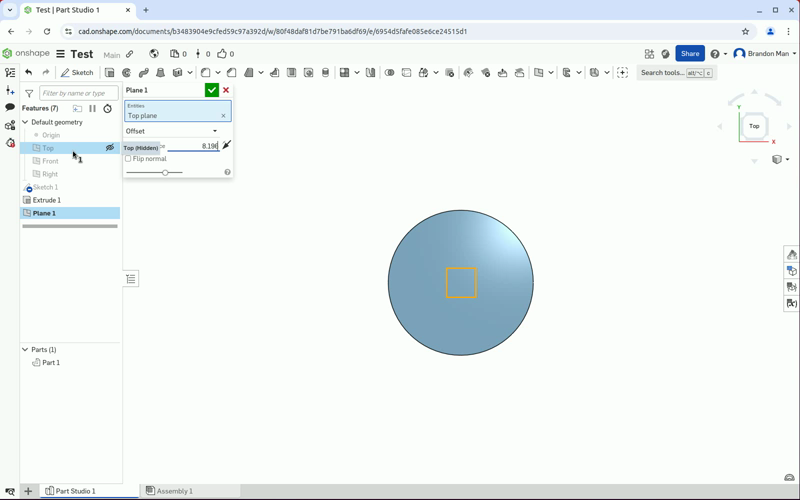
key(enter, 2)
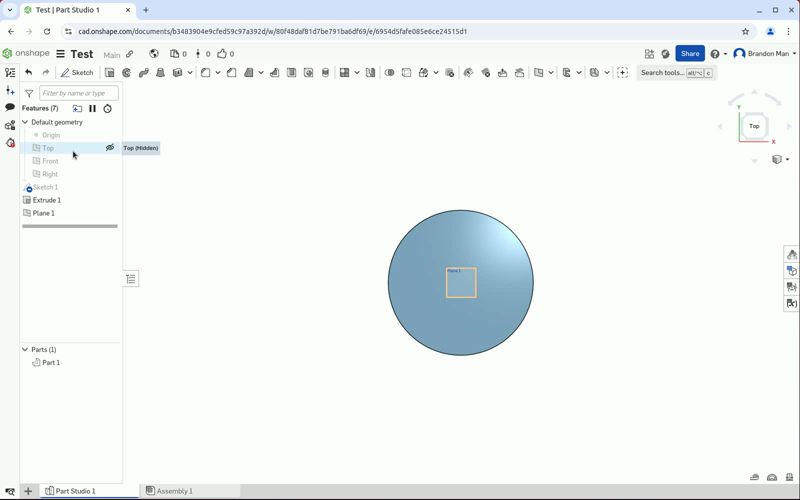
key(shift+s)
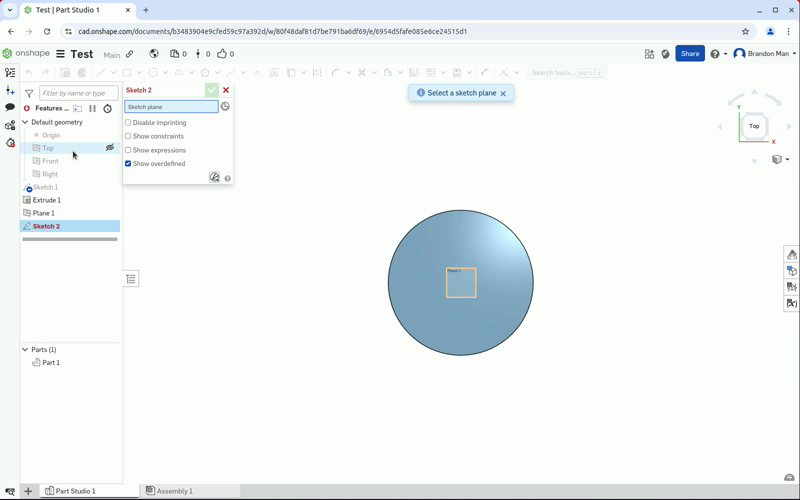
mouse_move(73, 215)
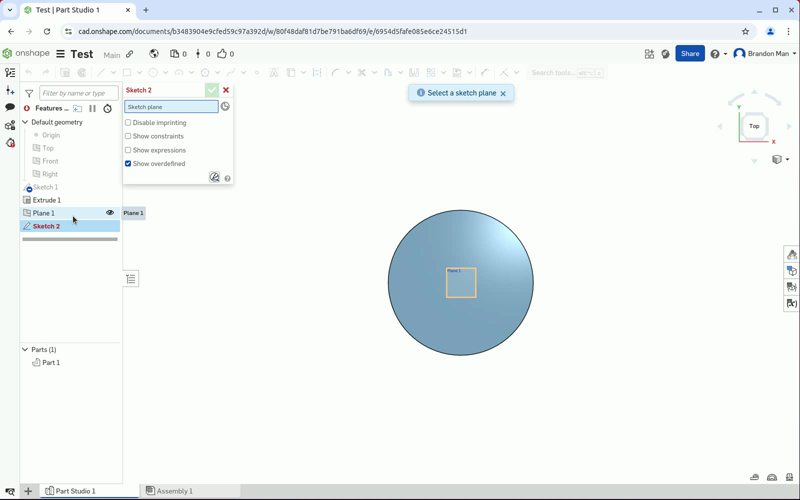
click(73, 215)
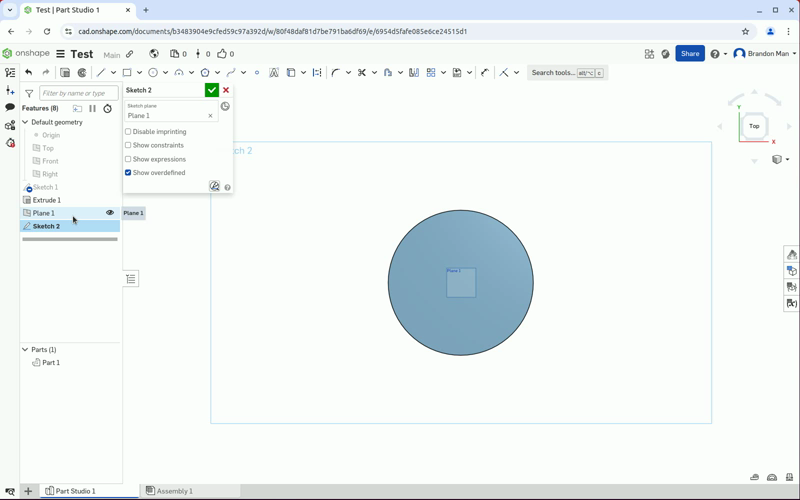
mouse_move(73, 352)
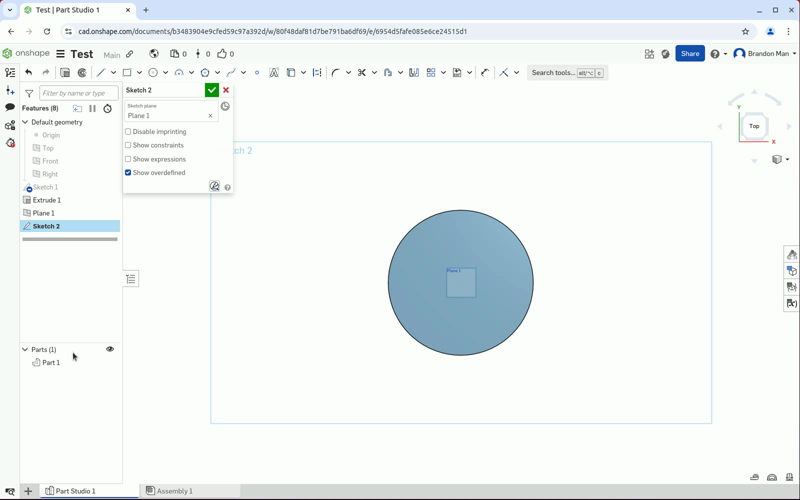
key(y)
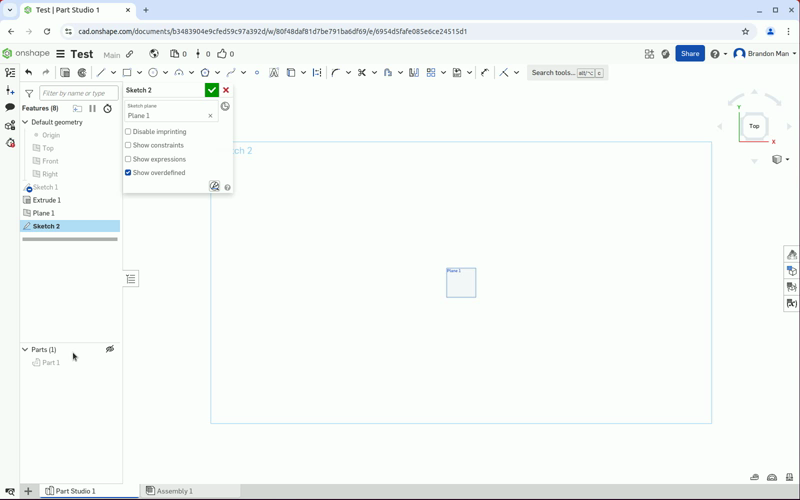
key(c)
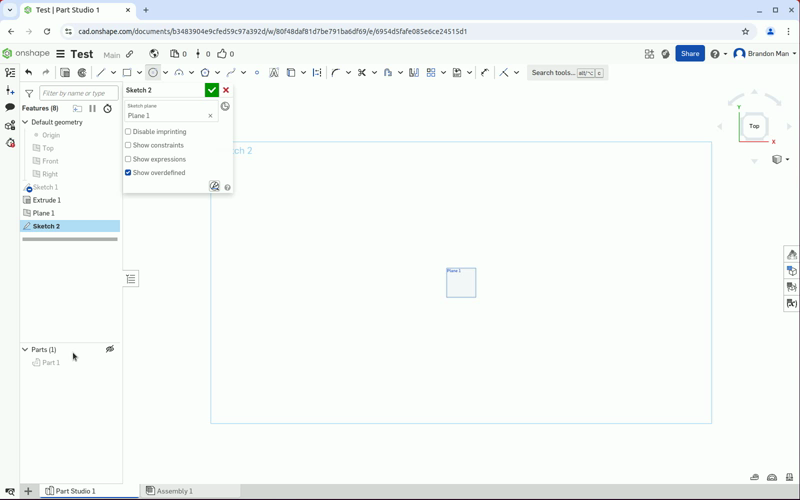
key_down(shift)
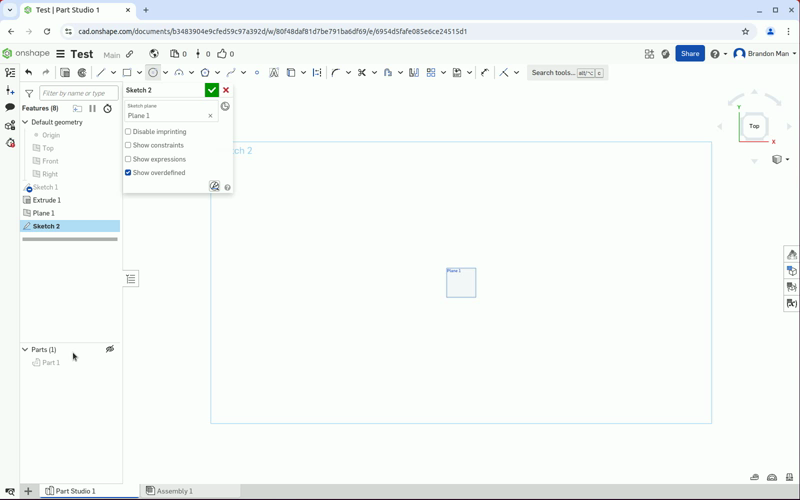
mouse_move(460, 282)
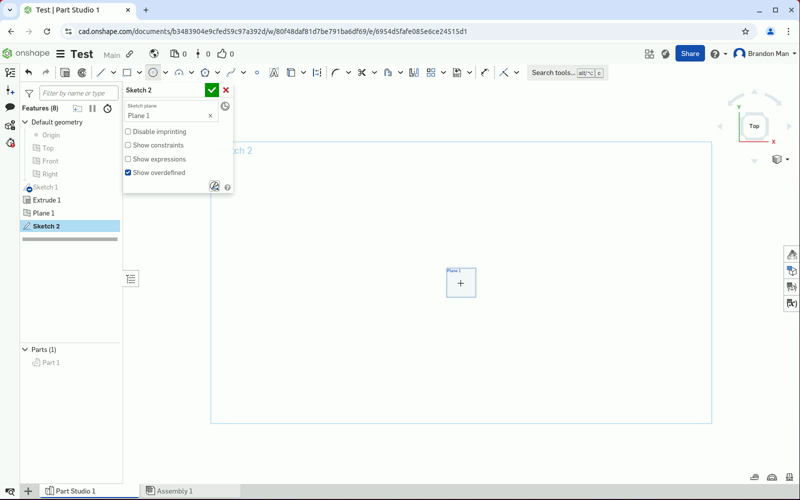
click(460, 282)
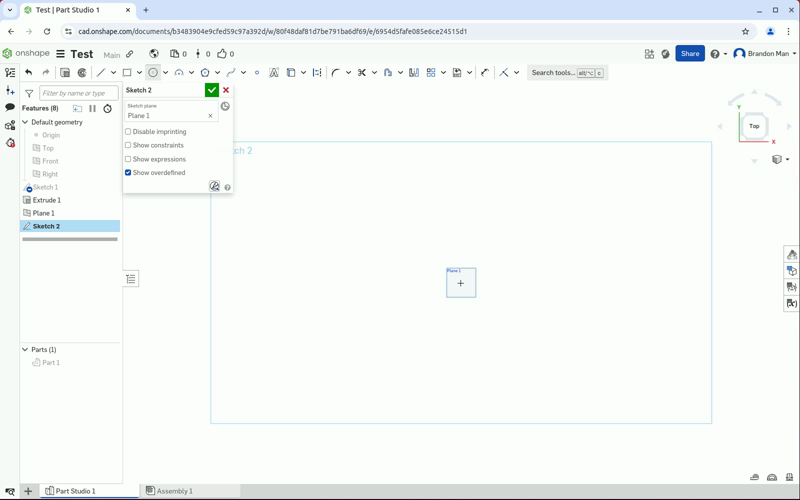
key_up(shift)
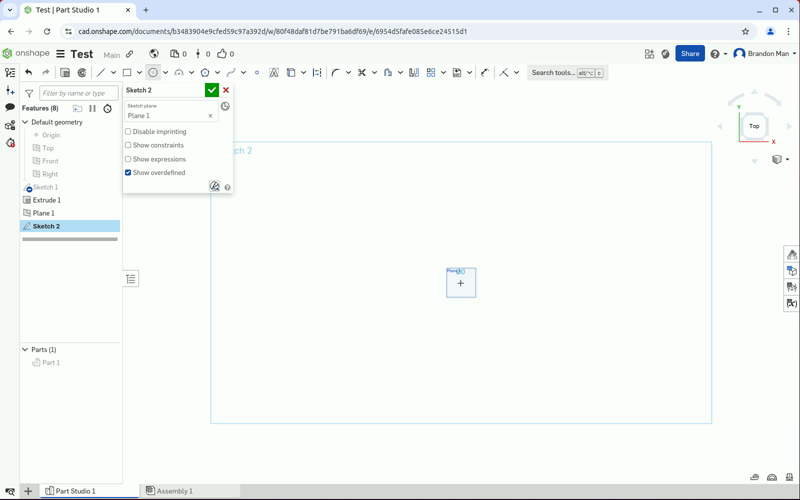
mouse_move(511, 282)
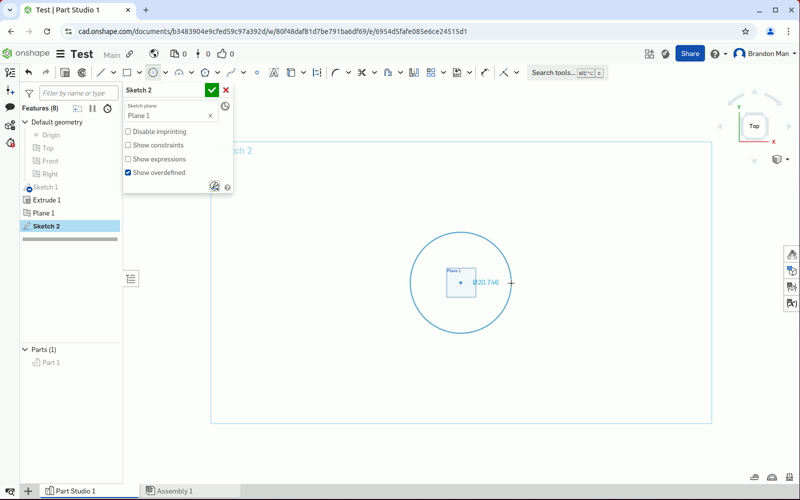
click(511, 282)
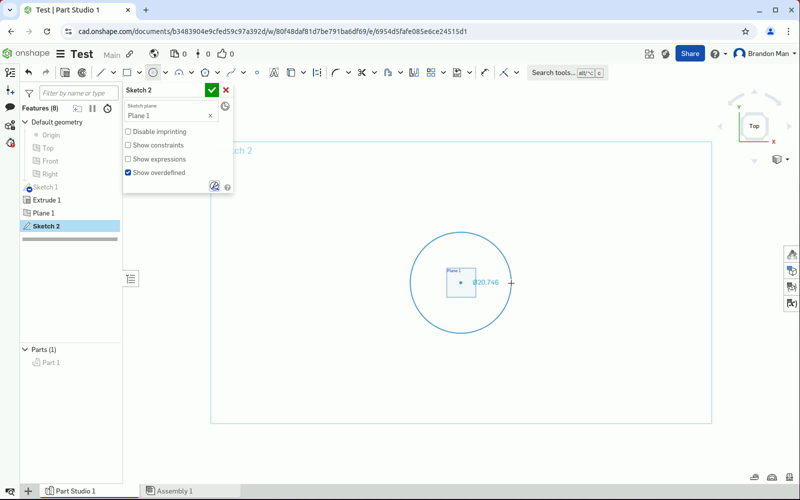
key(esc)
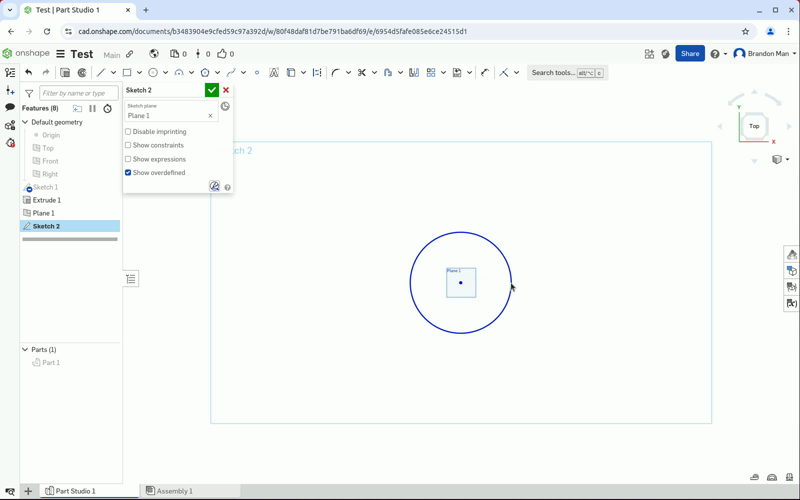
mouse_move(439, 307)
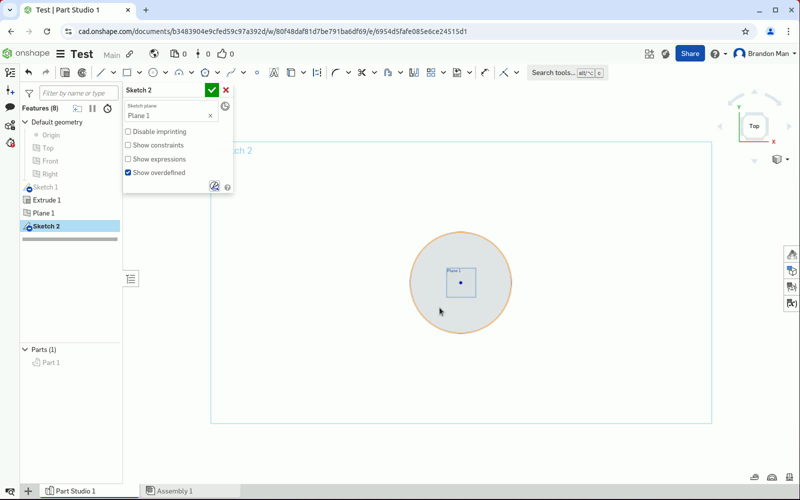
click(439, 307)
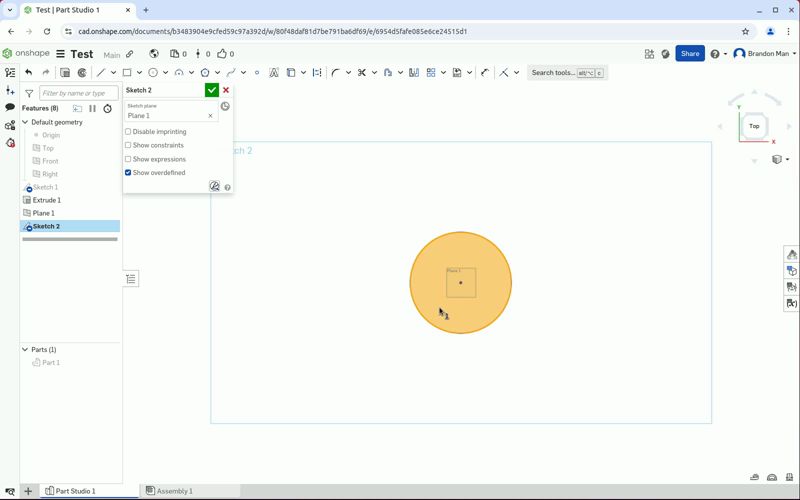
mouse_move(73, 352)
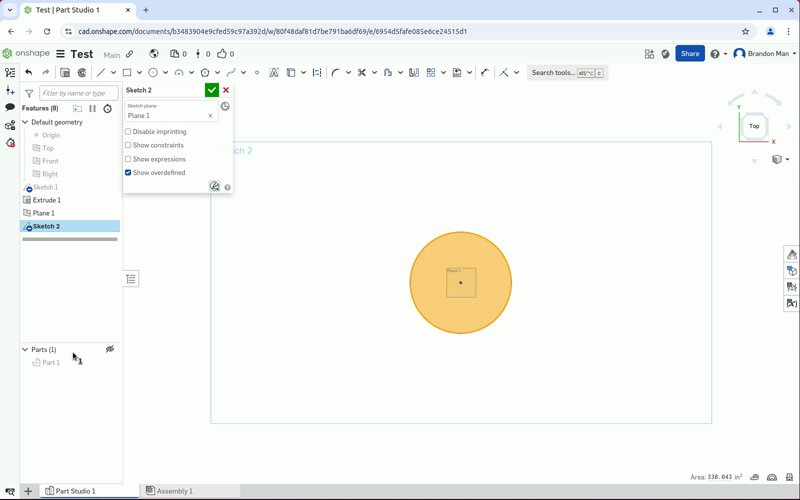
key(shift+y)
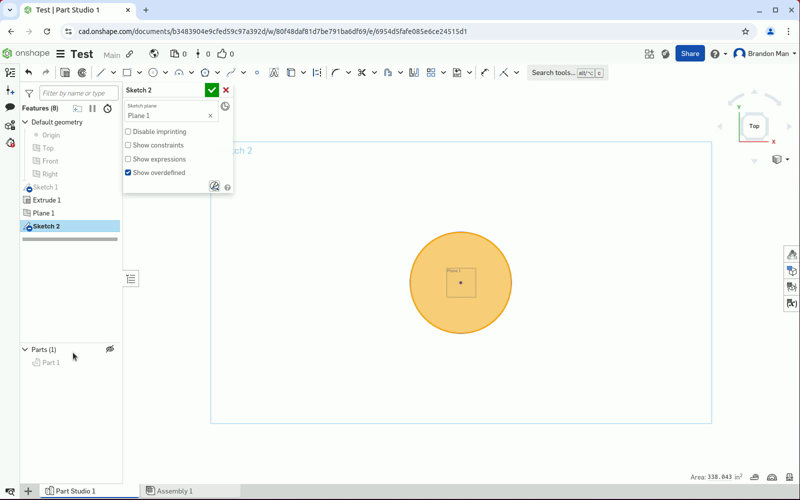
key(shift+e)
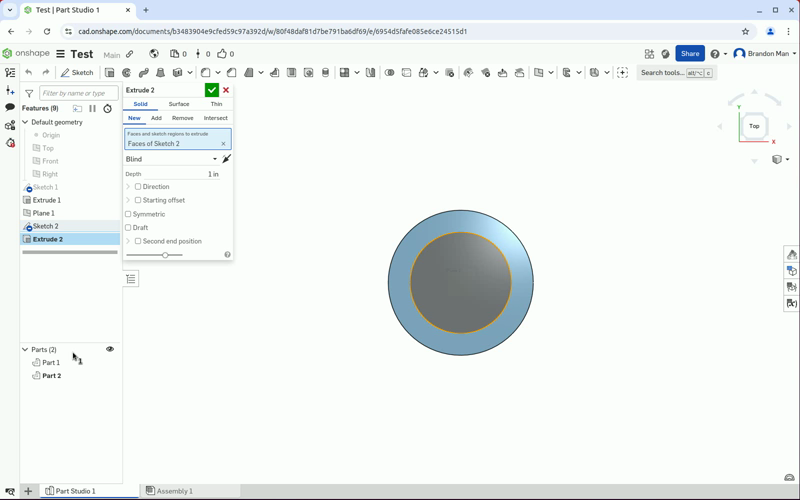
mouse_move(143, 106)
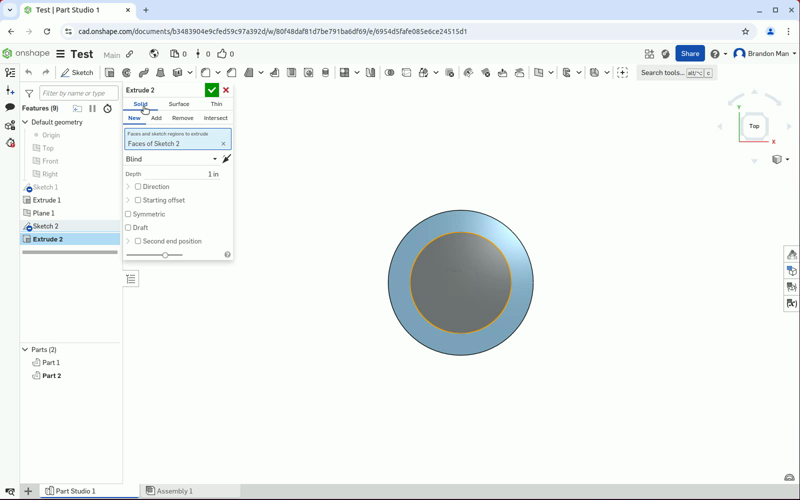
click(143, 106)
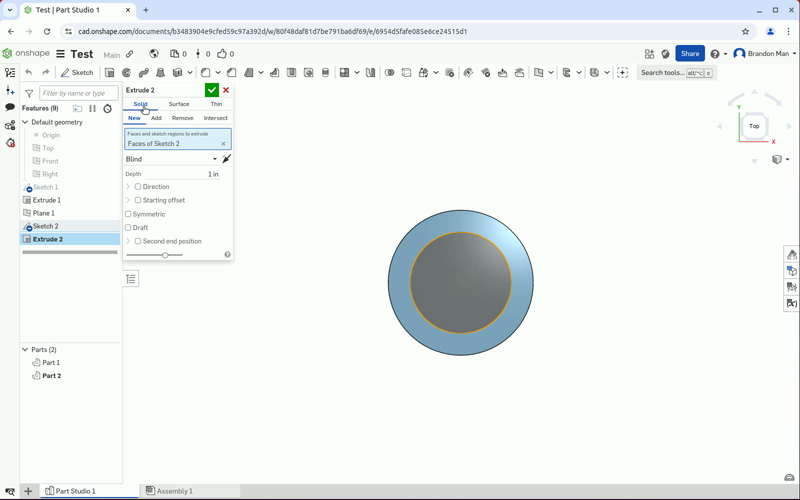
mouse_move(137, 120)
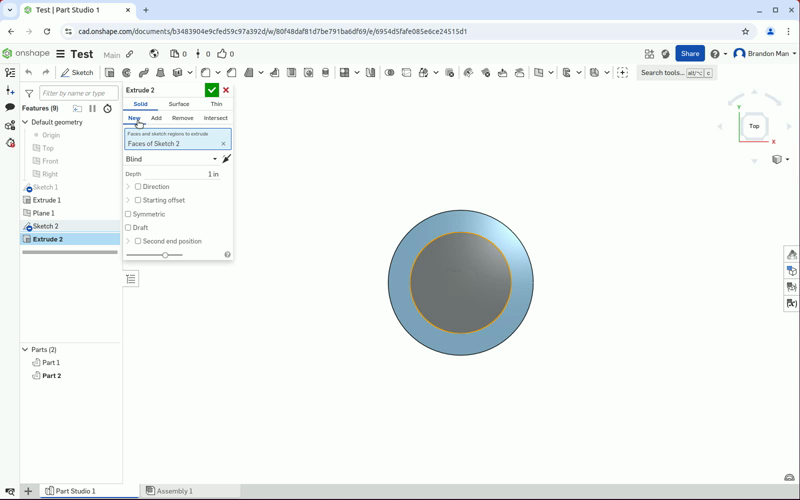
click(137, 120)
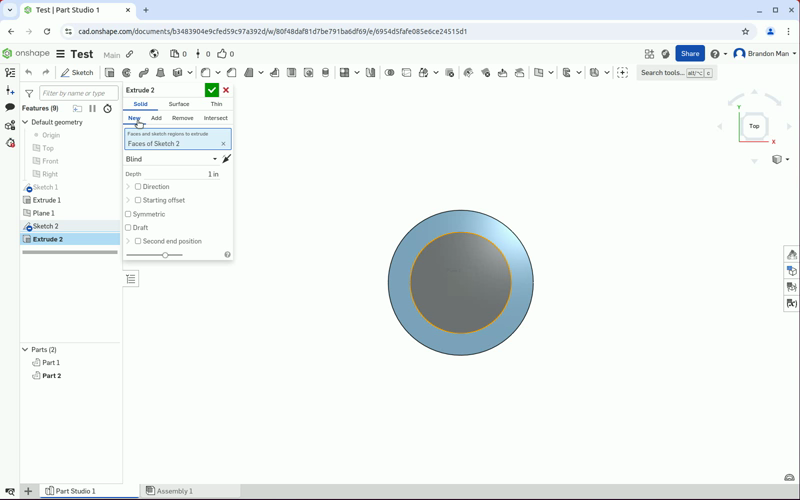
key(tab, 4)
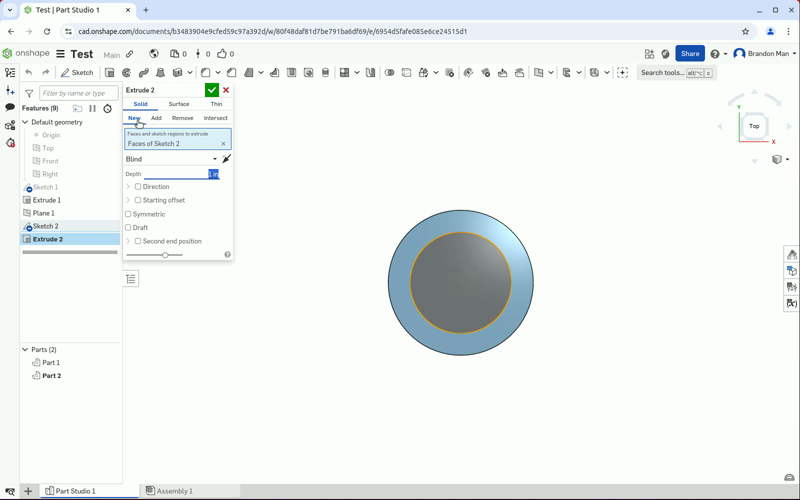
text(11.554)
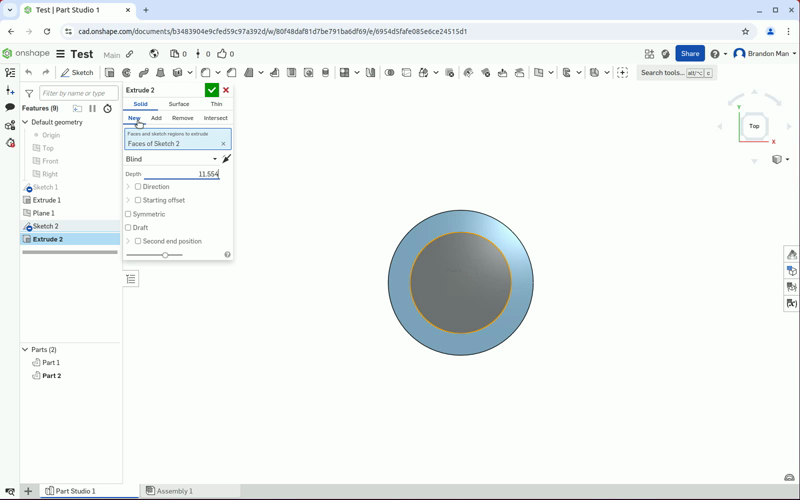
key(enter)
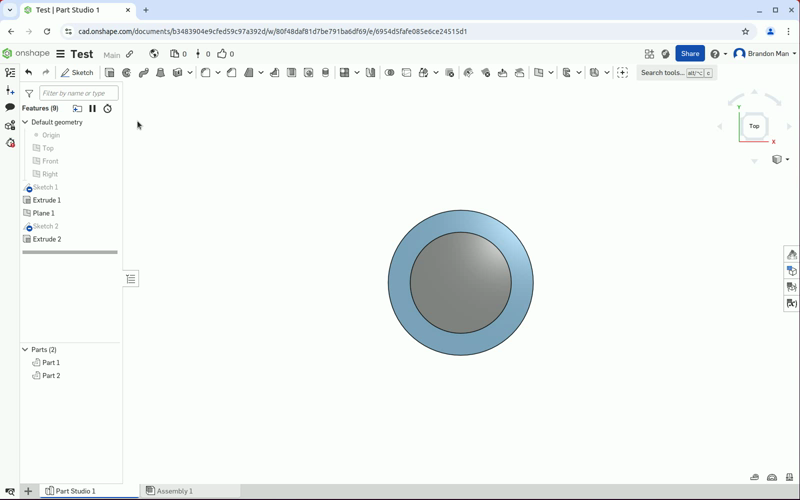
key(shift+h)
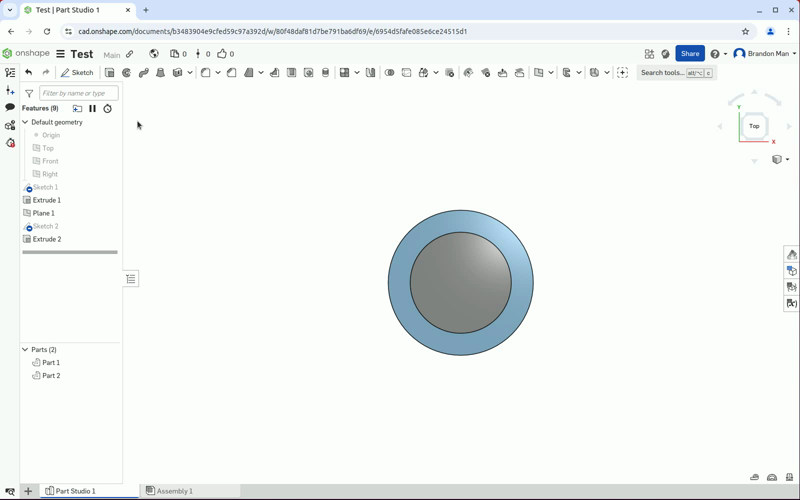
key(shift+h)
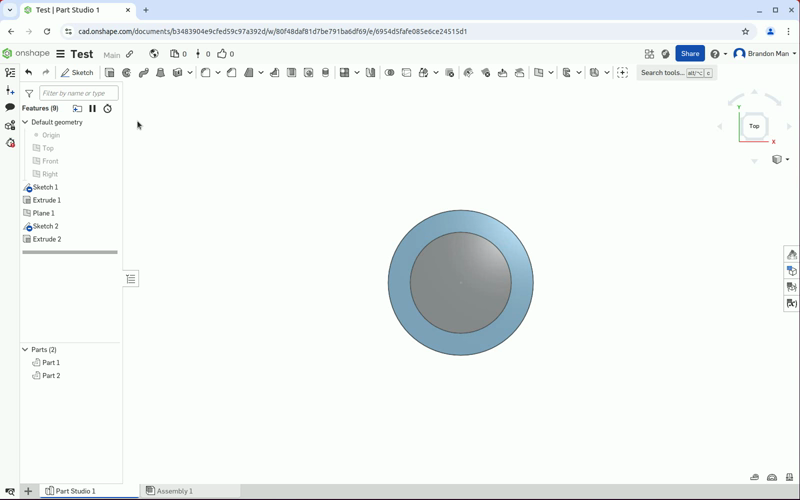
key(shift+7)
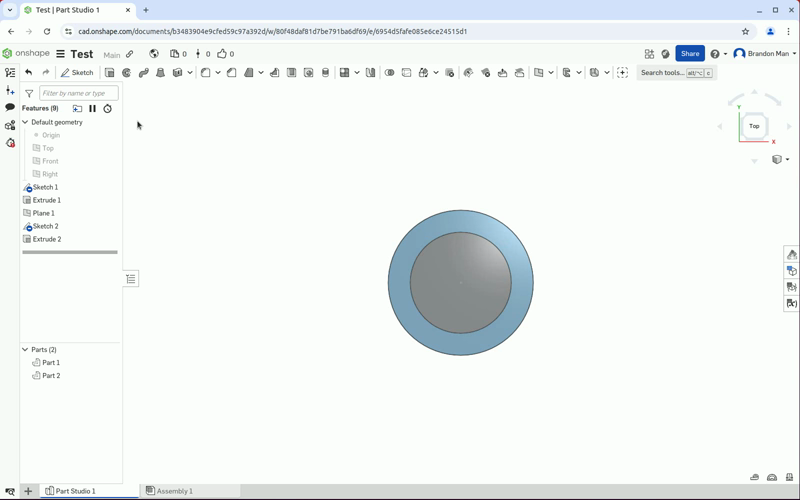
key(up, 3)
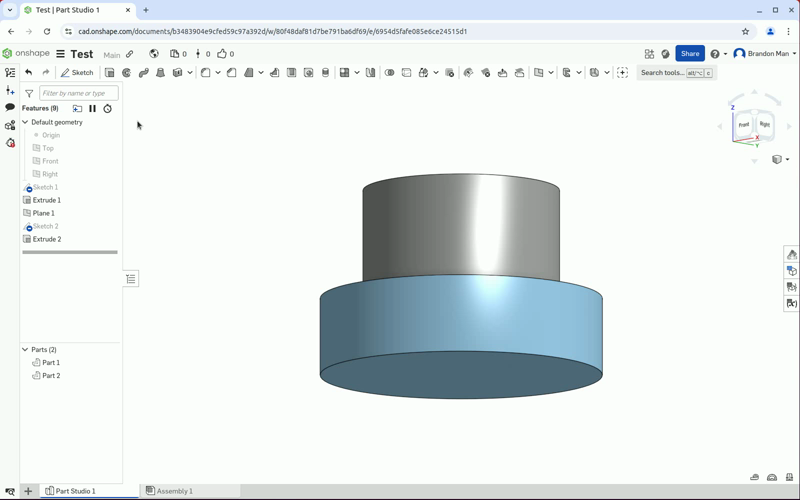
key(left, 3)
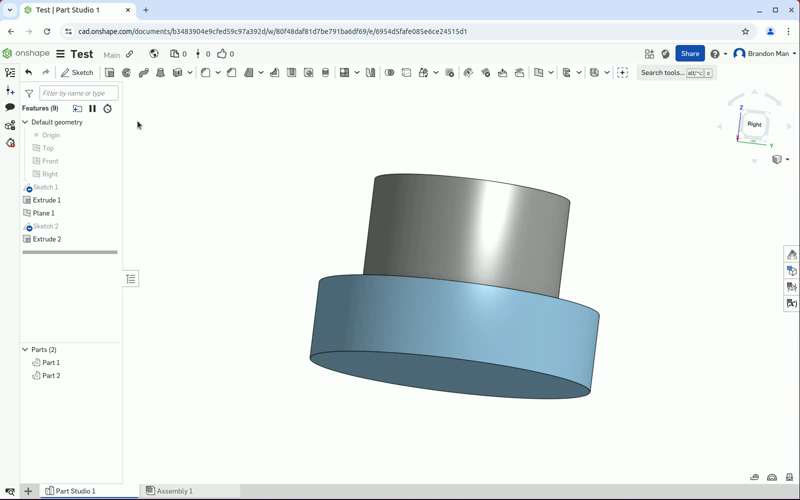
key(right, 3)
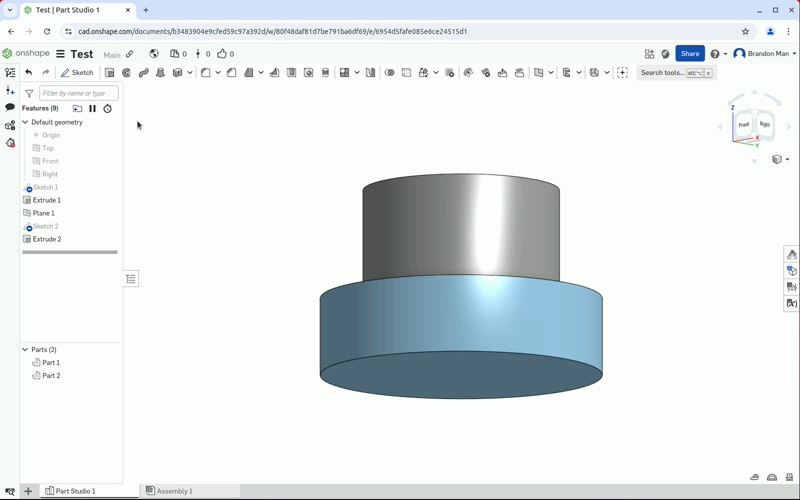
key(down, 3)
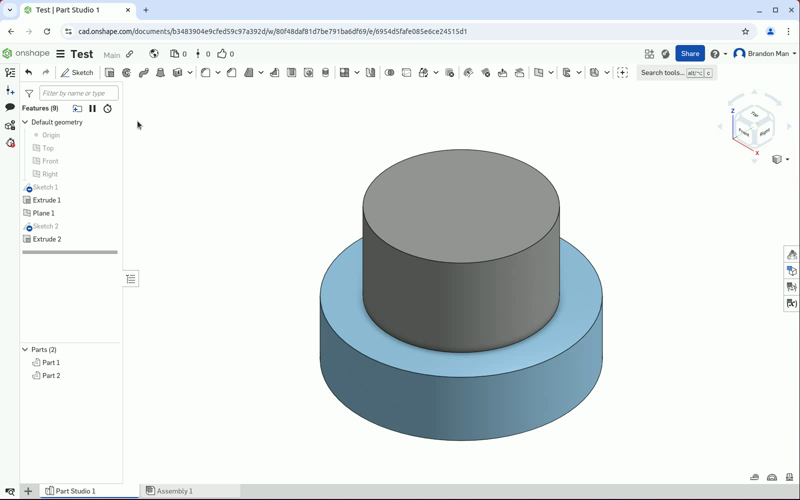
mouse_move(73, 189)
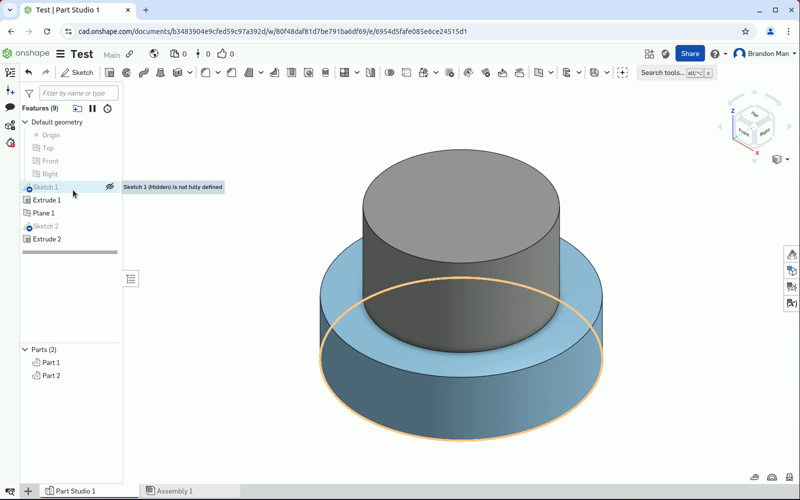
click(73, 189)